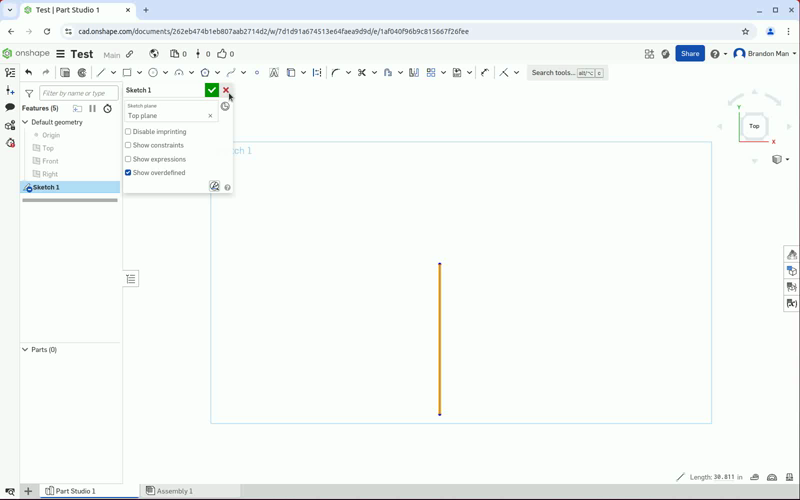
key(shift+h)
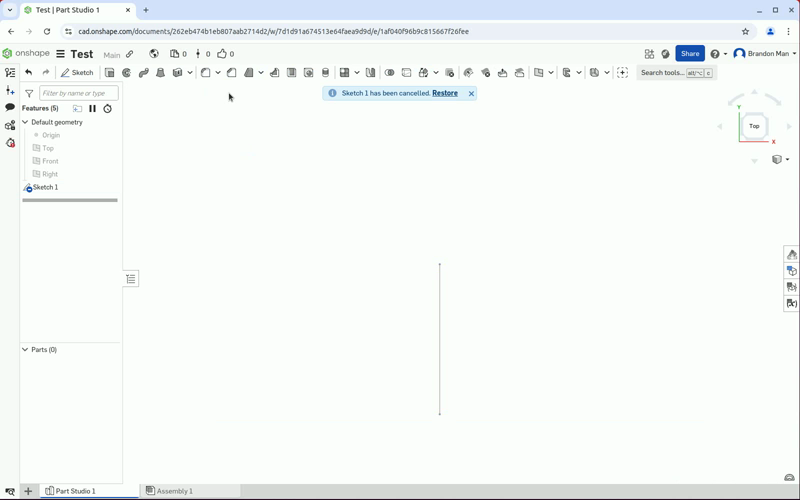
key(shift+s)
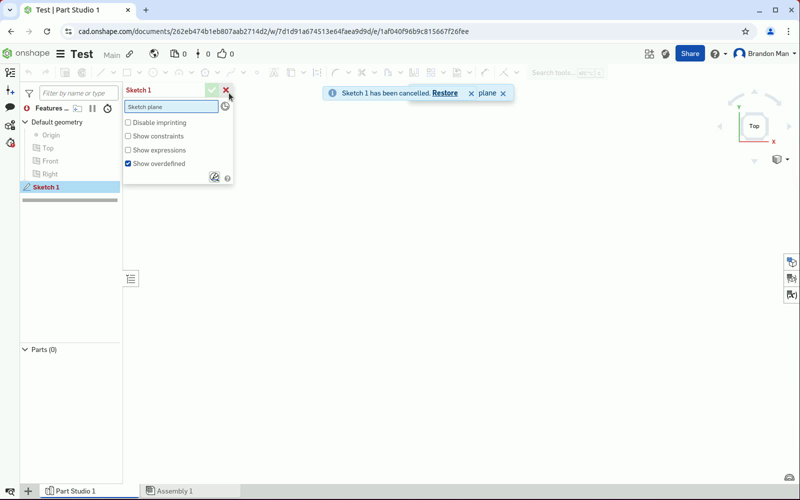
mouse_move(73, 150)
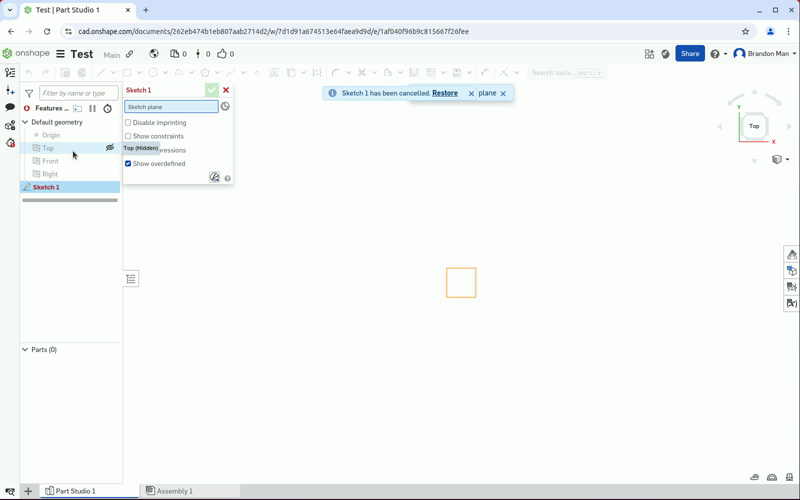
click(73, 150)
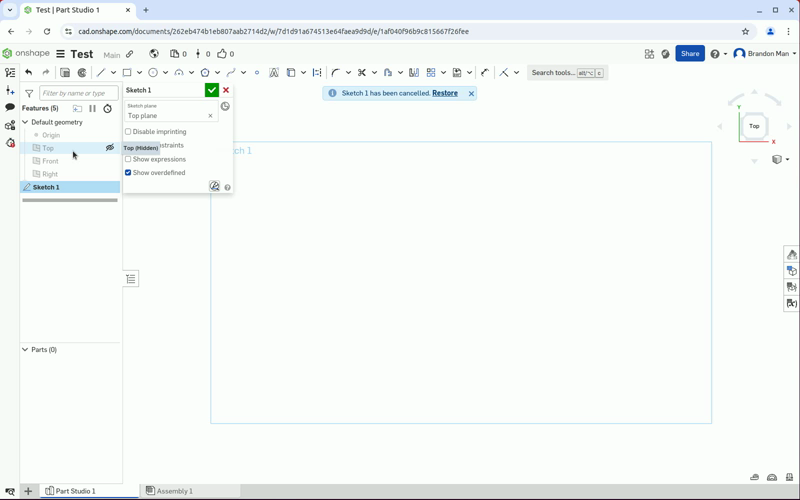
mouse_move(73, 352)
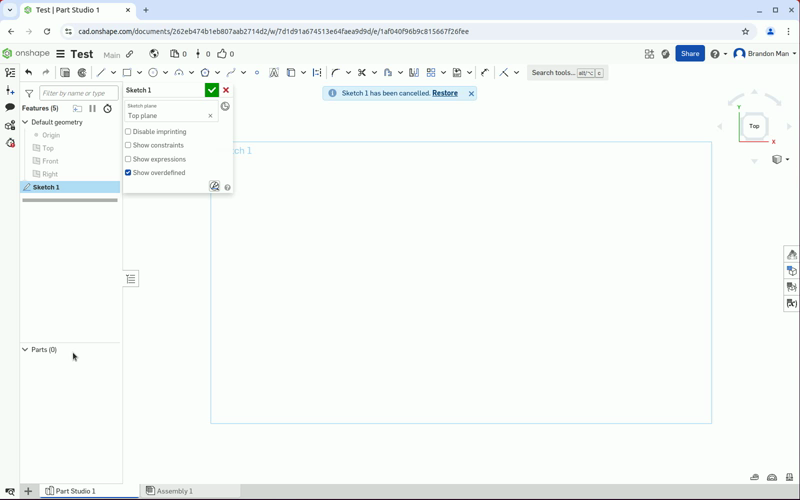
key(y)
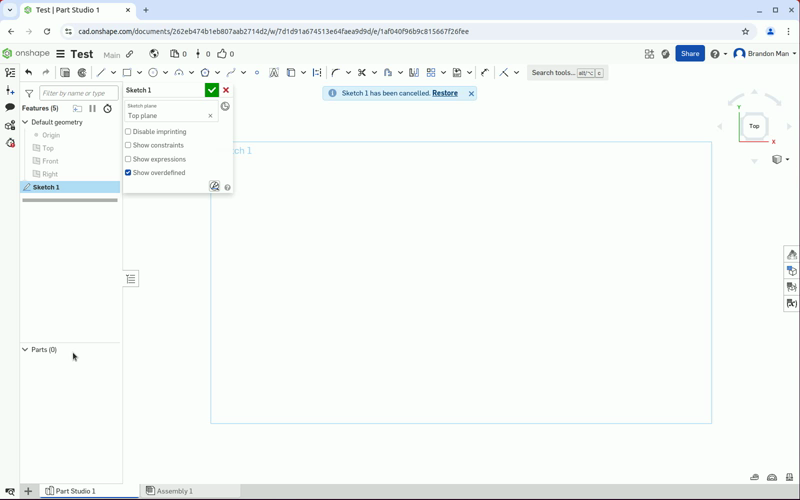
key(c)
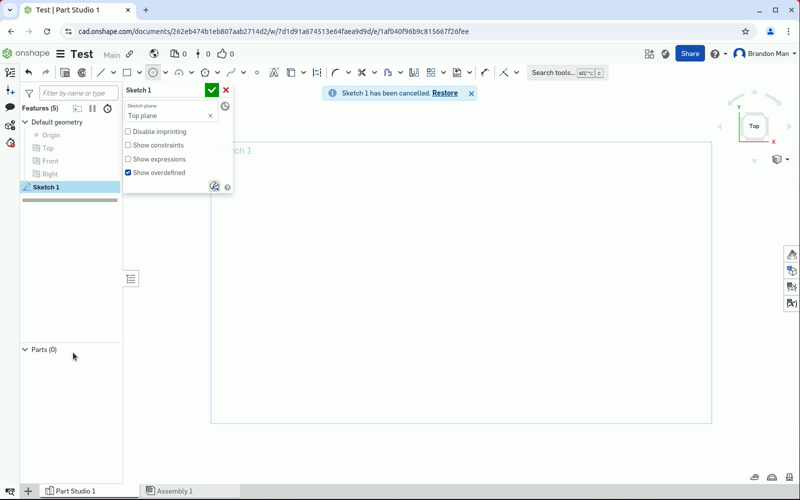
key_down(shift)
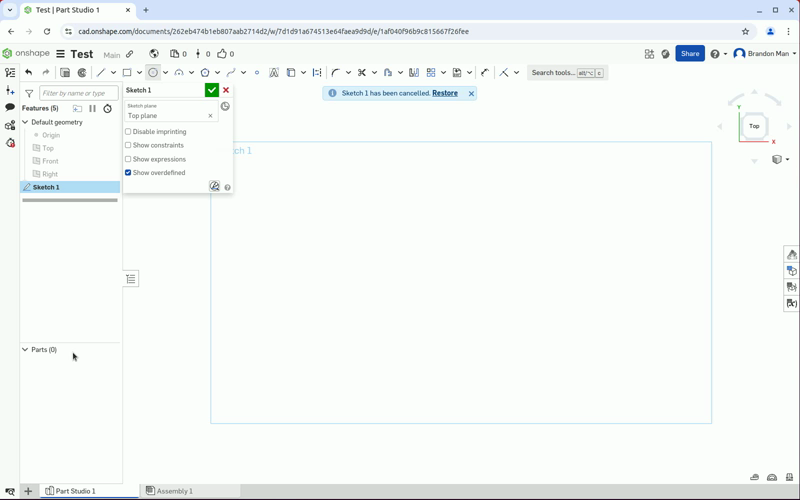
mouse_move(460, 282)
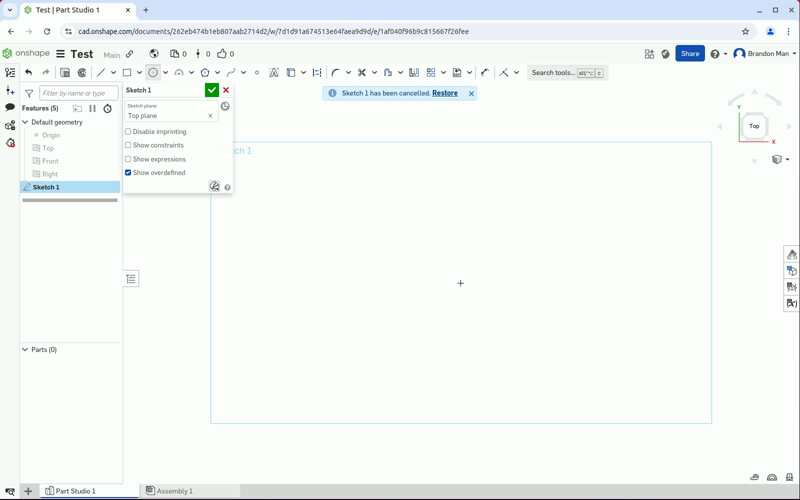
click(460, 282)
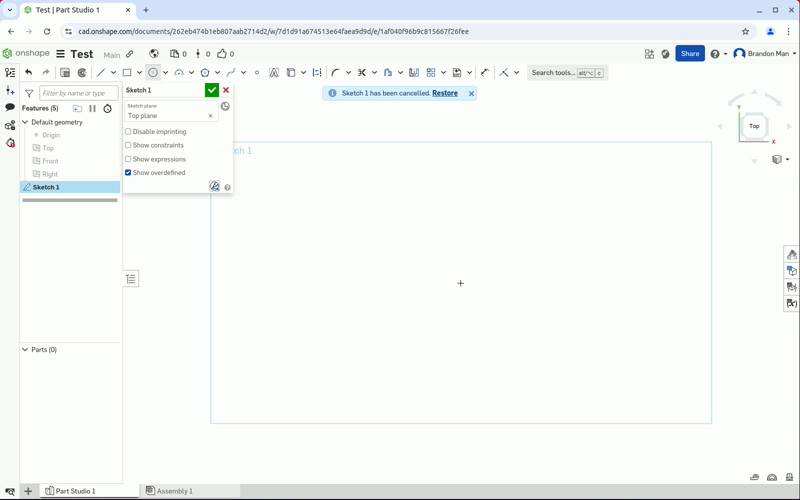
key_up(shift)
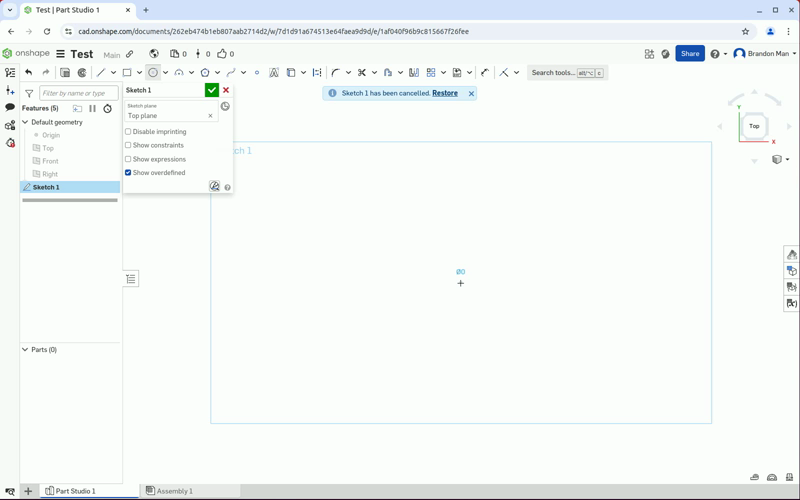
mouse_move(533, 282)
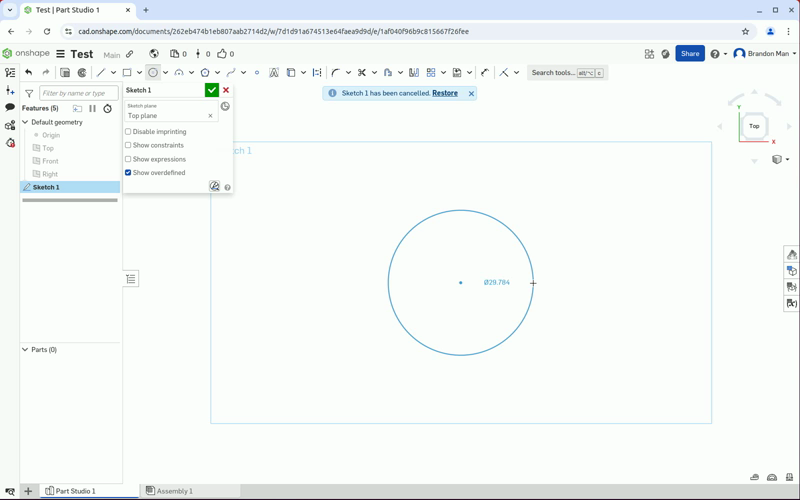
click(533, 282)
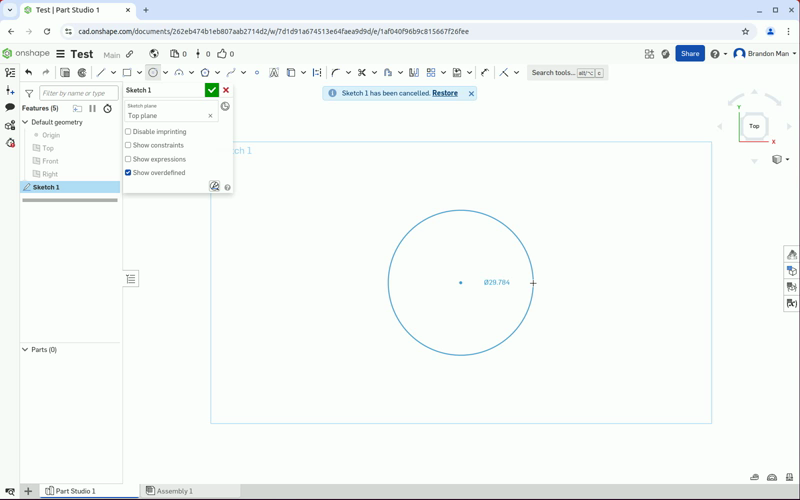
key(esc)
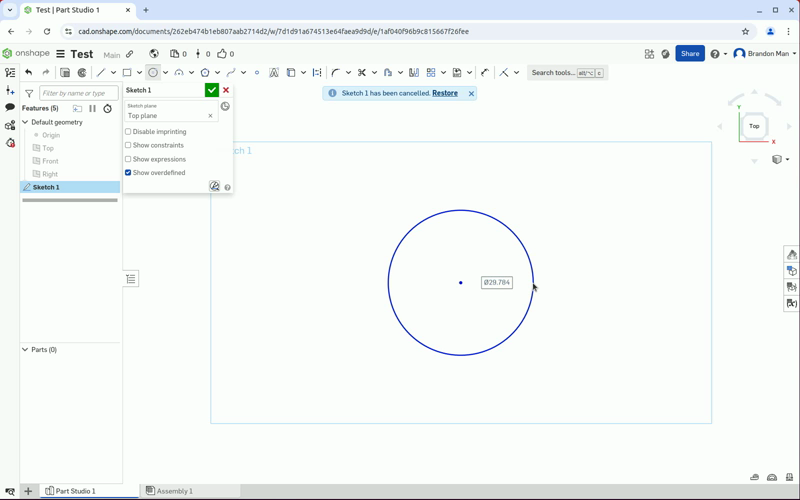
mouse_move(488, 258)
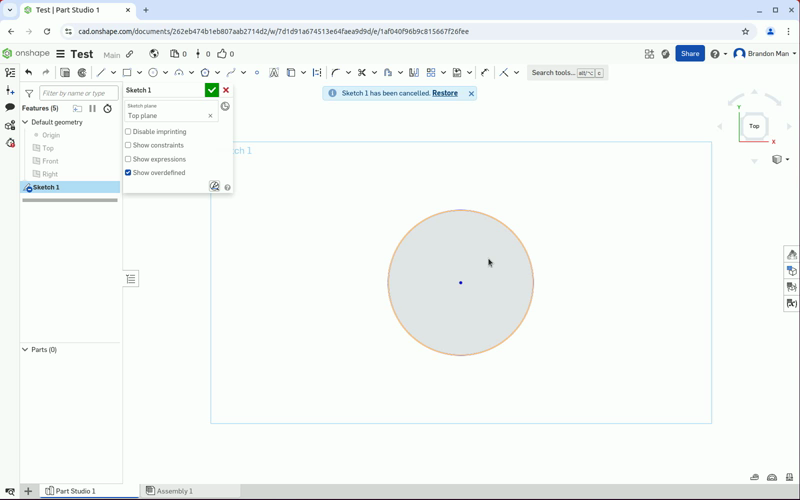
click(488, 258)
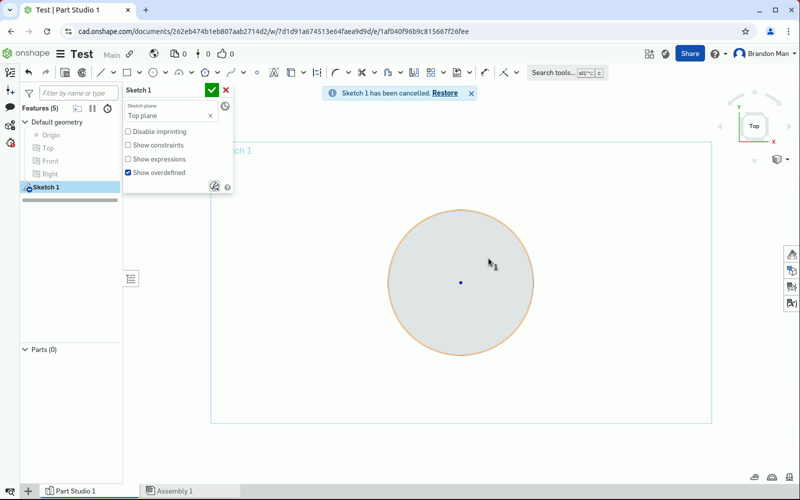
mouse_move(73, 352)
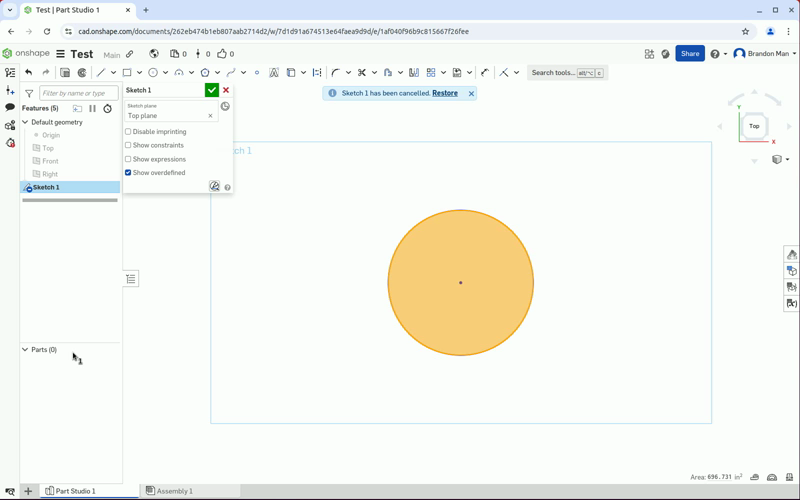
key(shift+y)
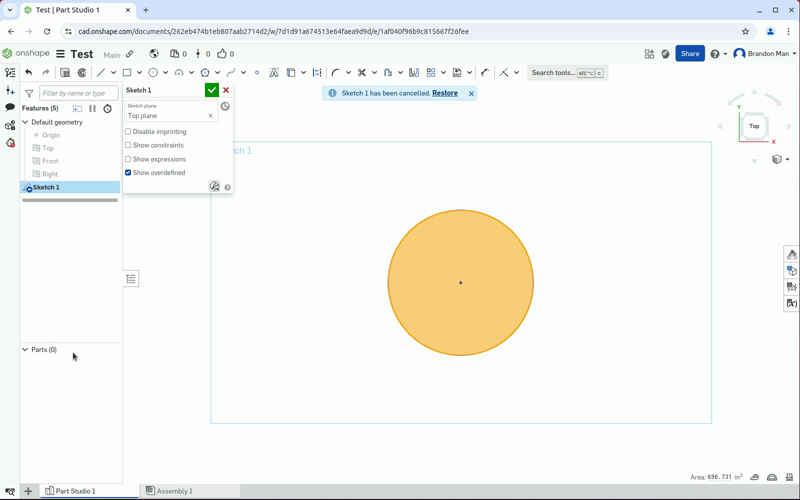
key(shift+e)
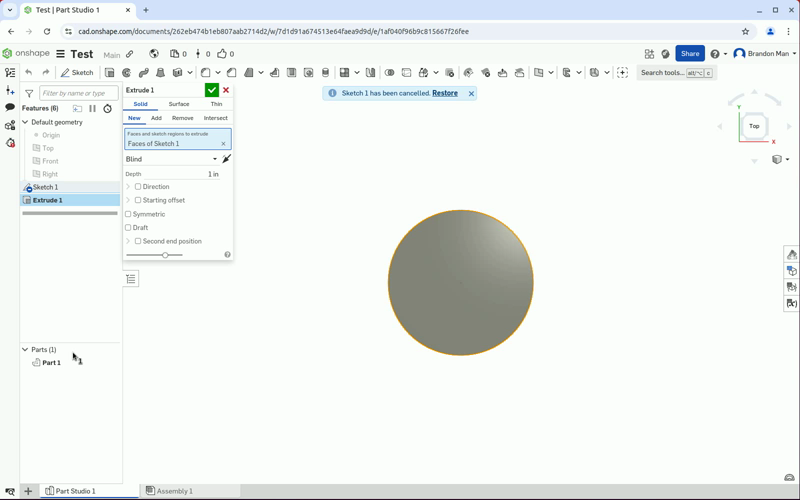
mouse_move(143, 106)
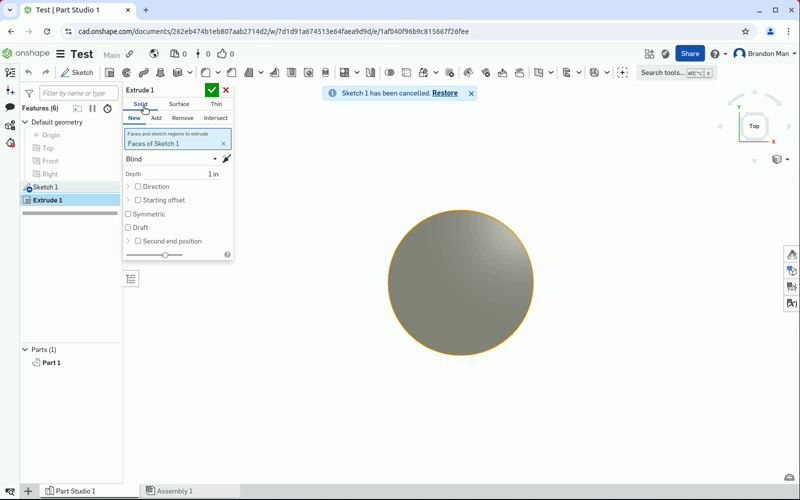
click(143, 106)
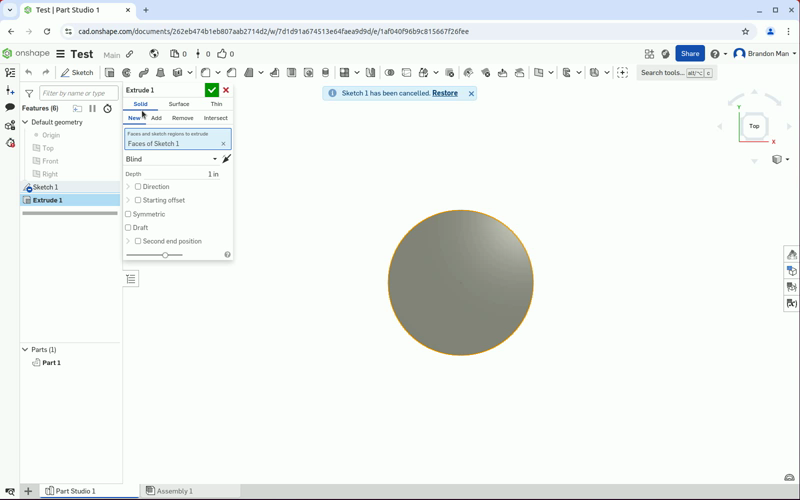
mouse_move(137, 120)
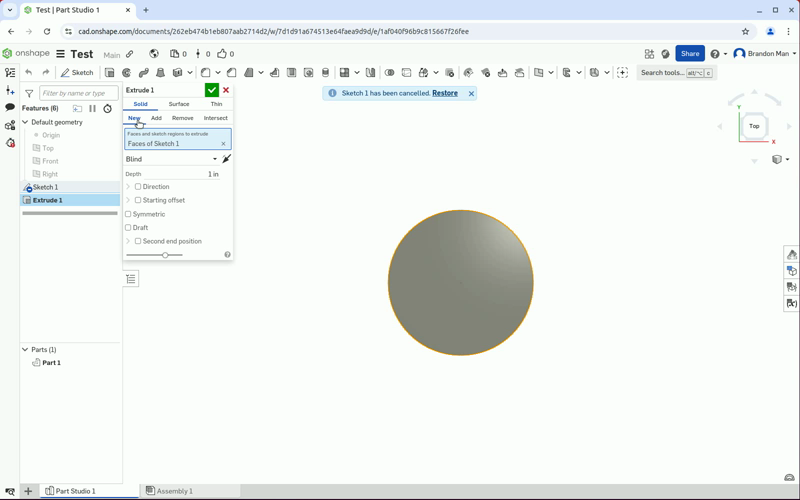
click(137, 120)
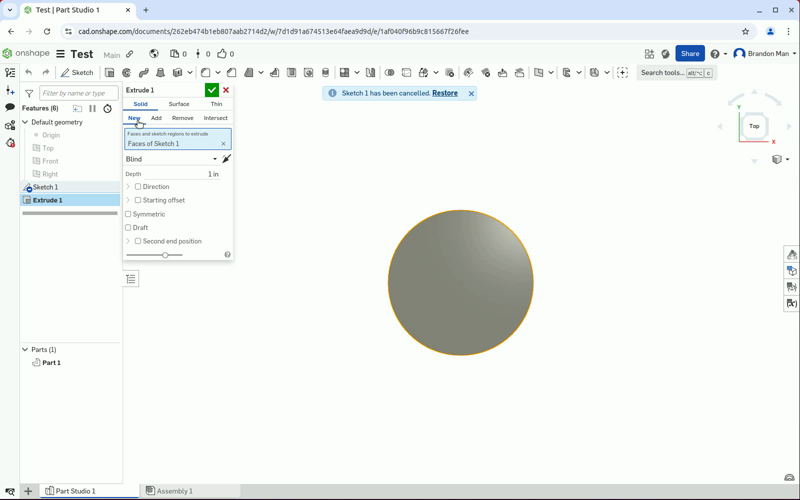
key(tab, 4)
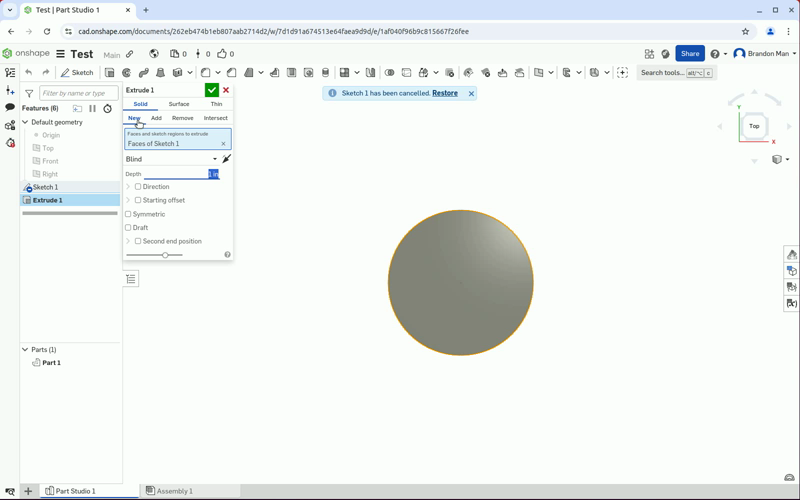
text(8.184)
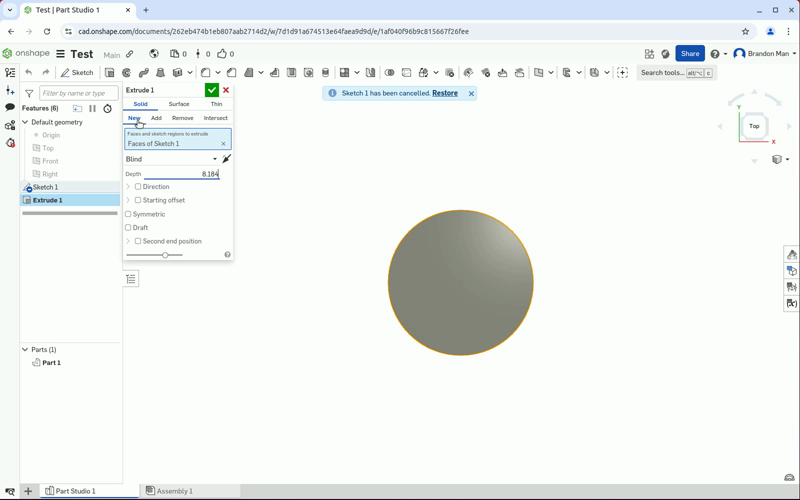
key(enter)
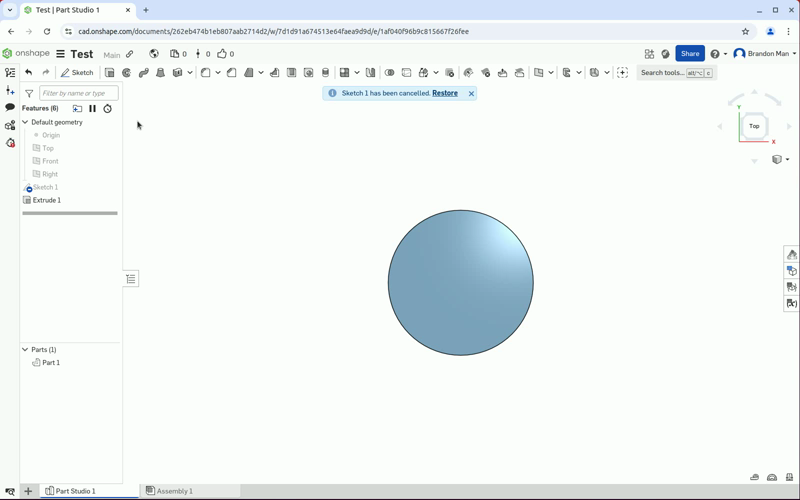
key(shift+h)
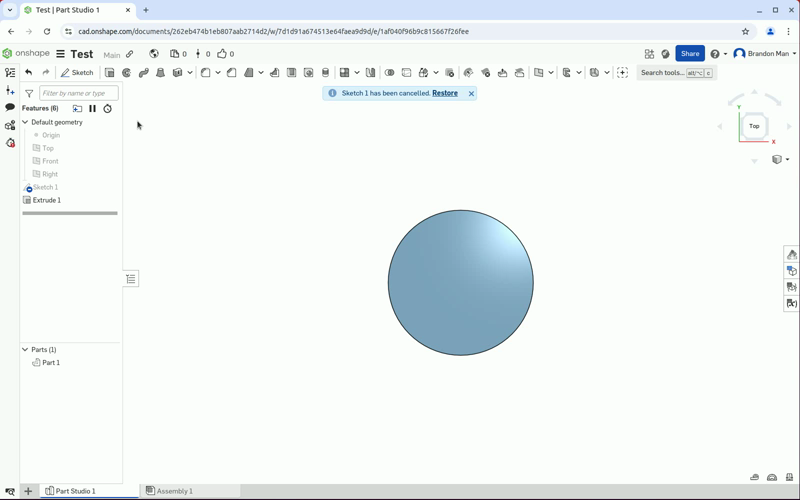
key(shift+h)
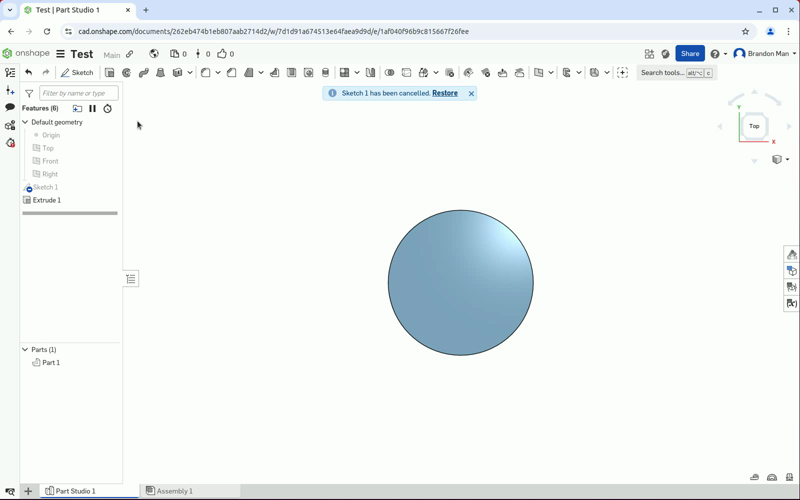
mouse_move(73, 189)
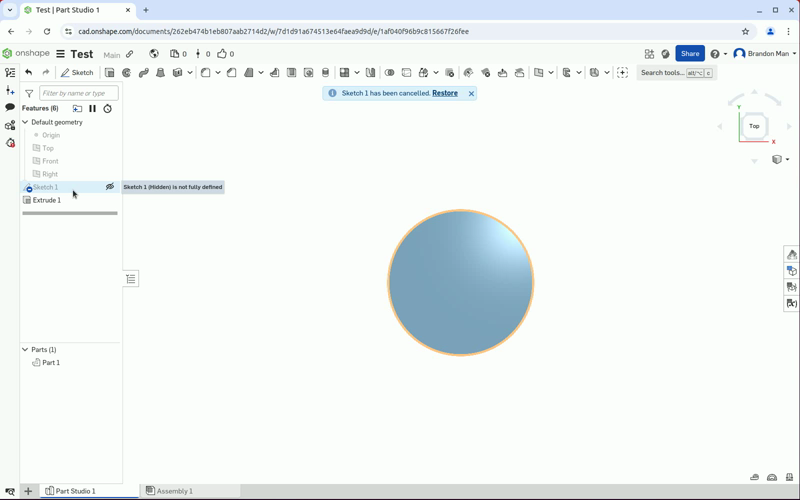
click(73, 189)
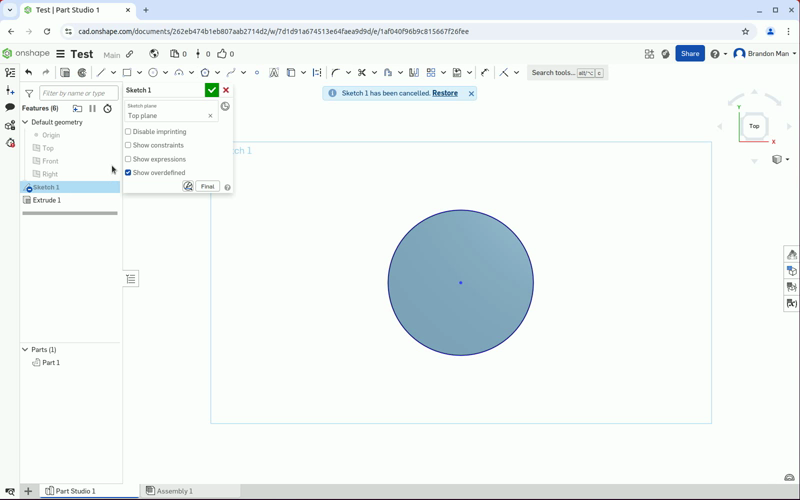
mouse_move(229, 92)
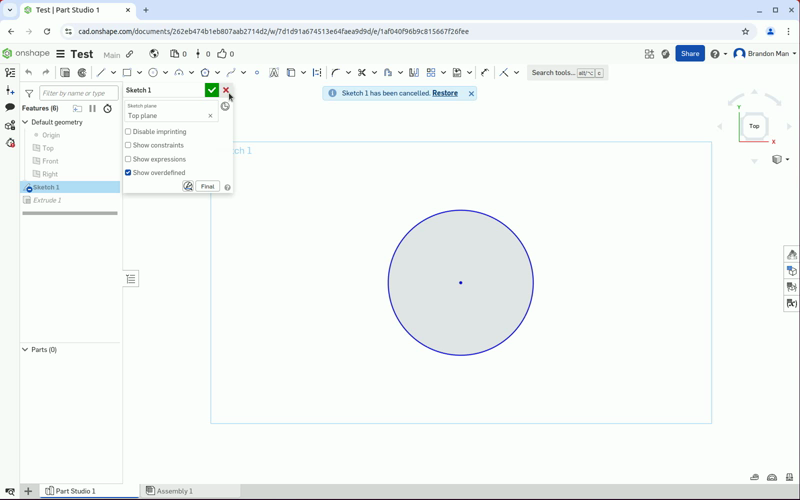
click(229, 92)
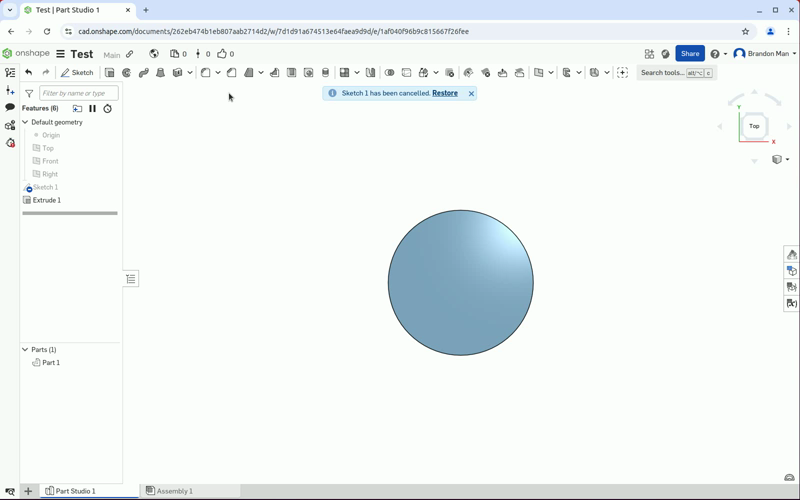
mouse_move(541, 75)
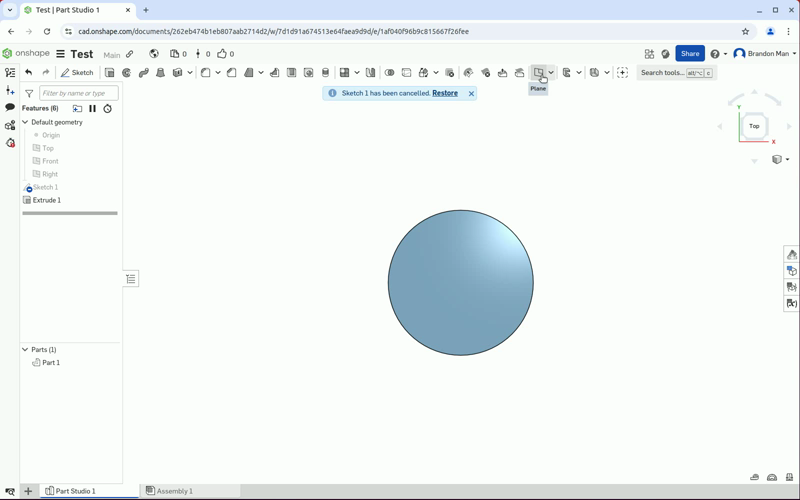
click(541, 75)
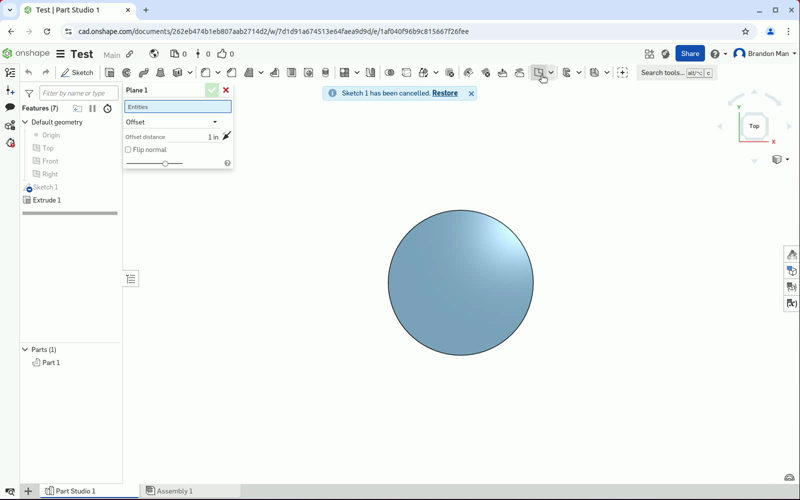
mouse_move(73, 150)
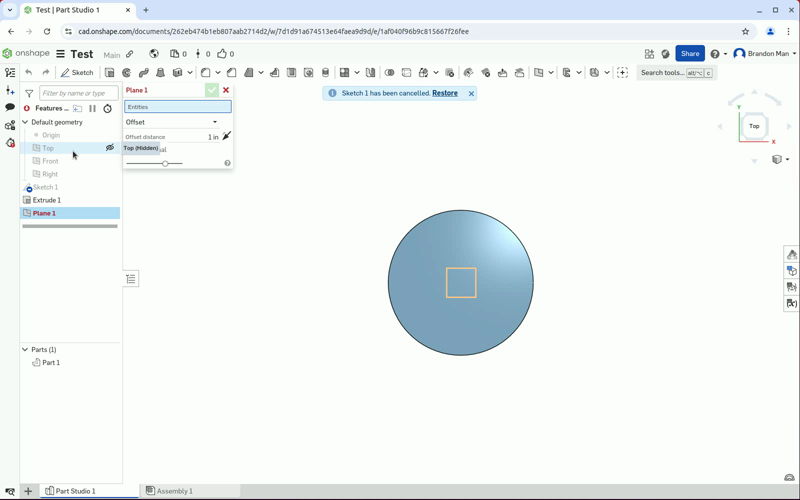
click(73, 150)
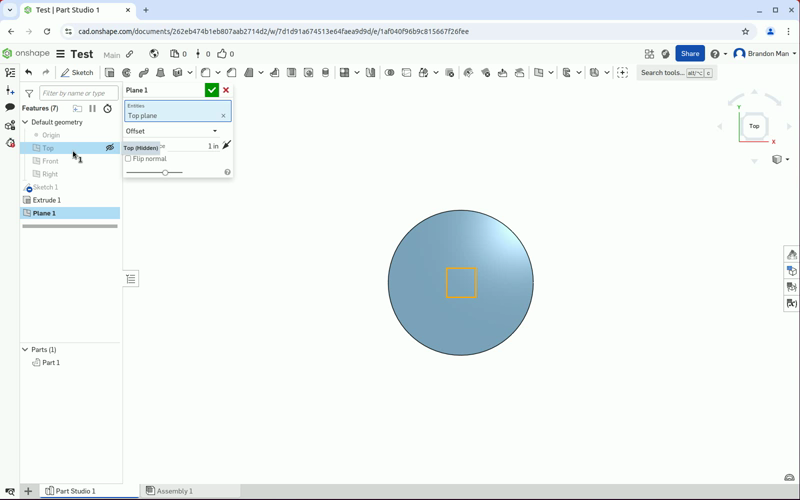
key(tab, 2)
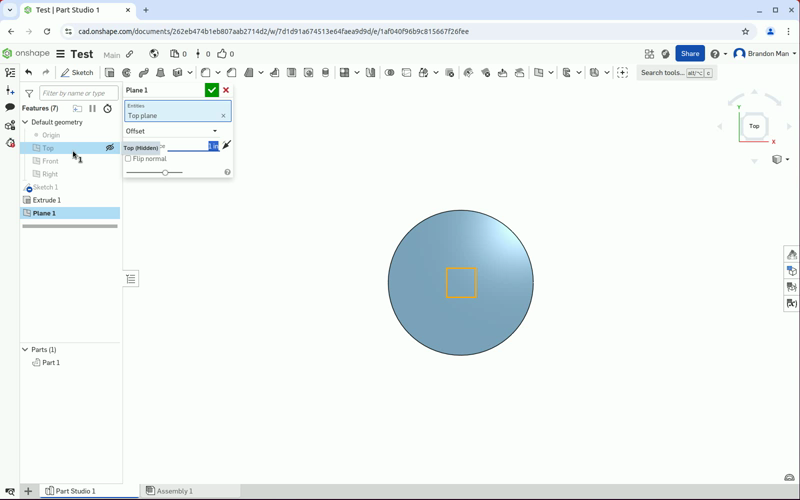
text(8.196)
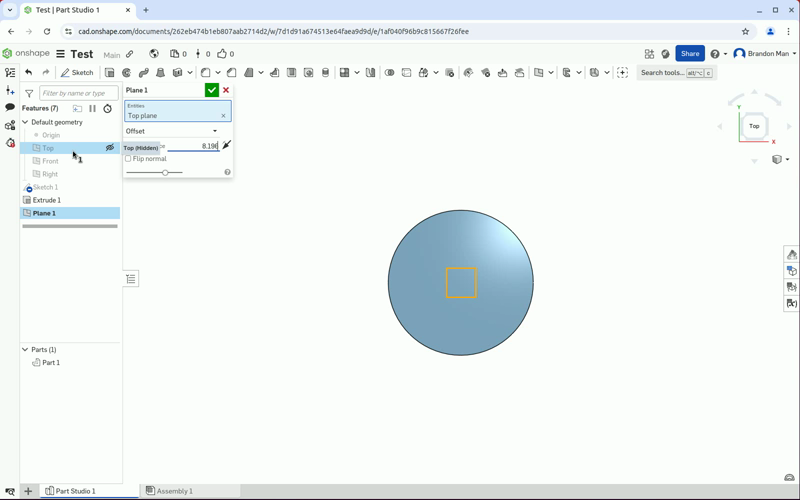
key(enter, 2)
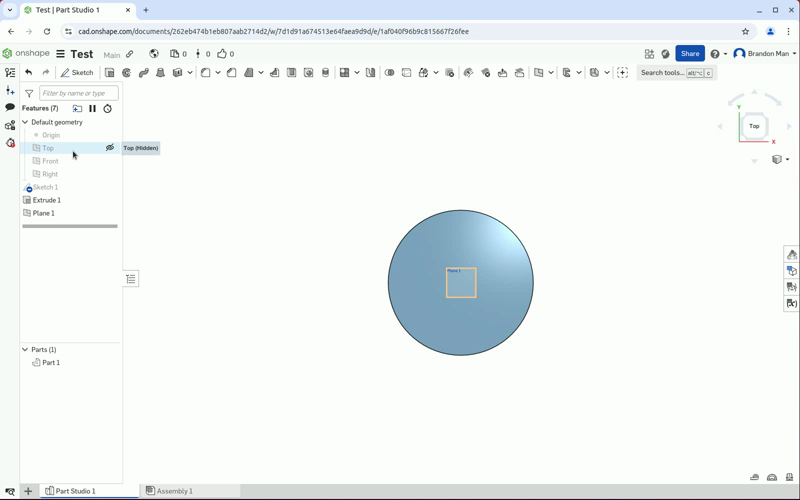
key(shift+s)
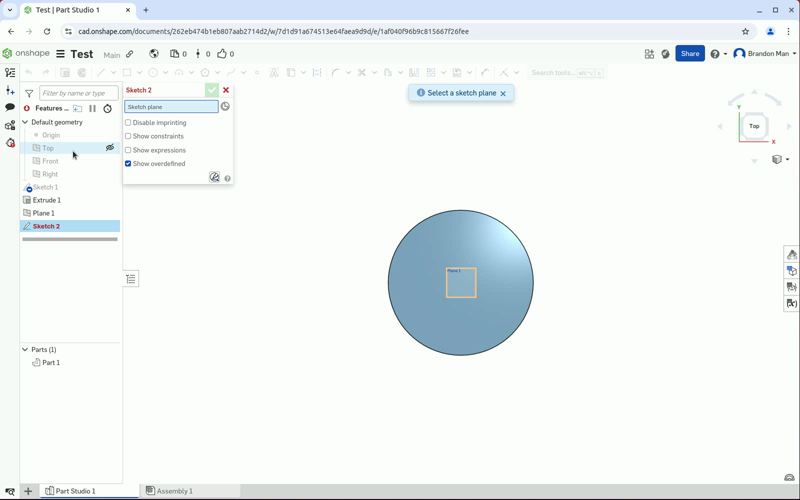
mouse_move(73, 215)
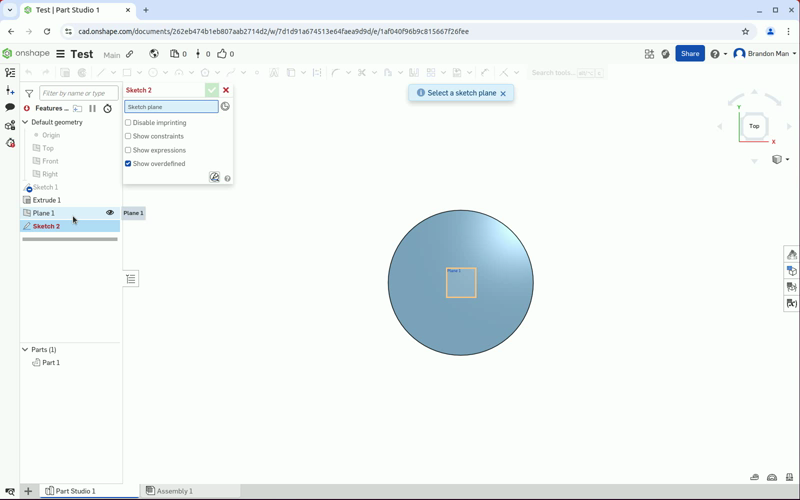
click(73, 215)
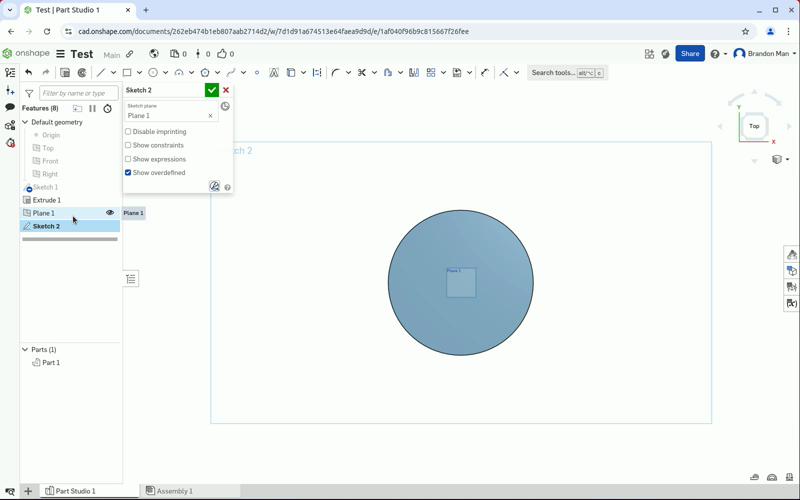
mouse_move(73, 352)
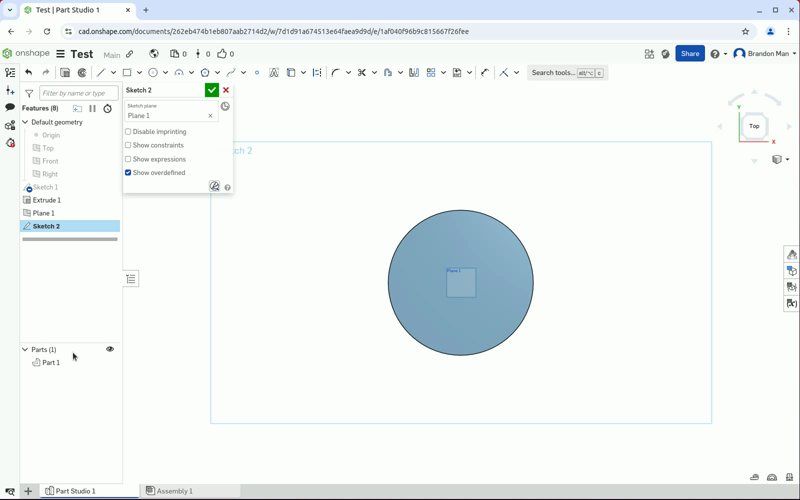
key(y)
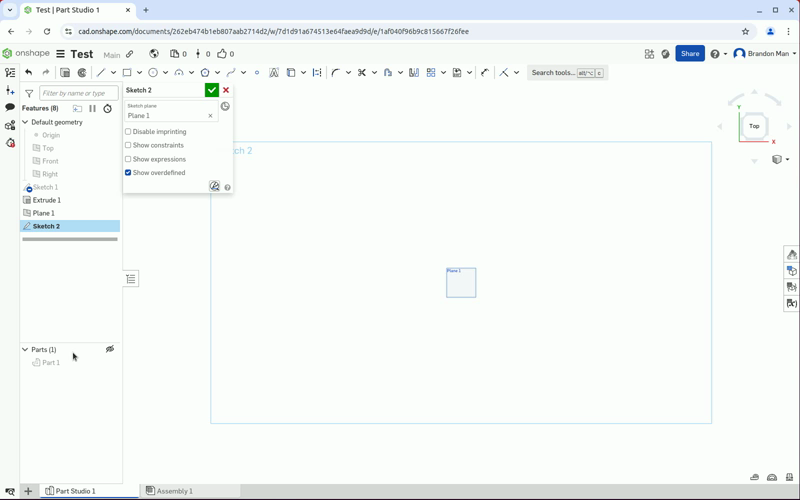
key(c)
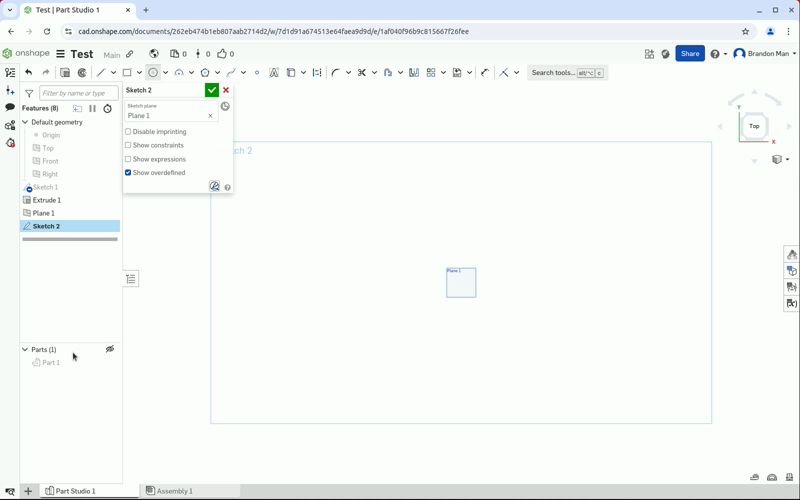
key_down(shift)
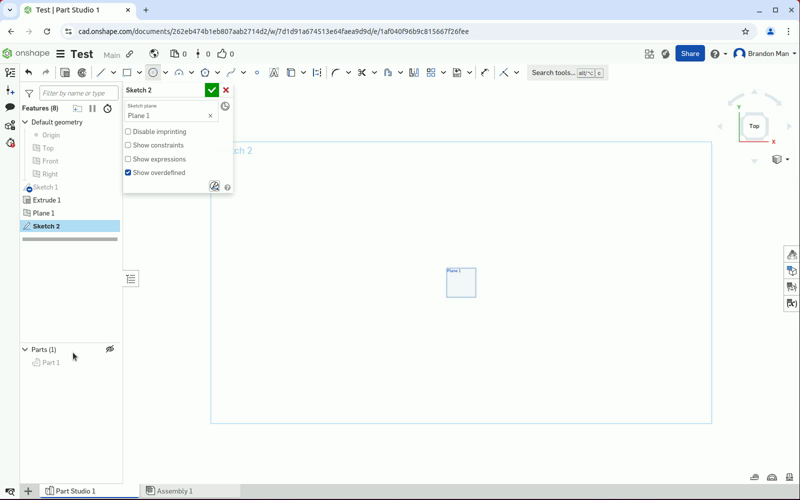
mouse_move(460, 282)
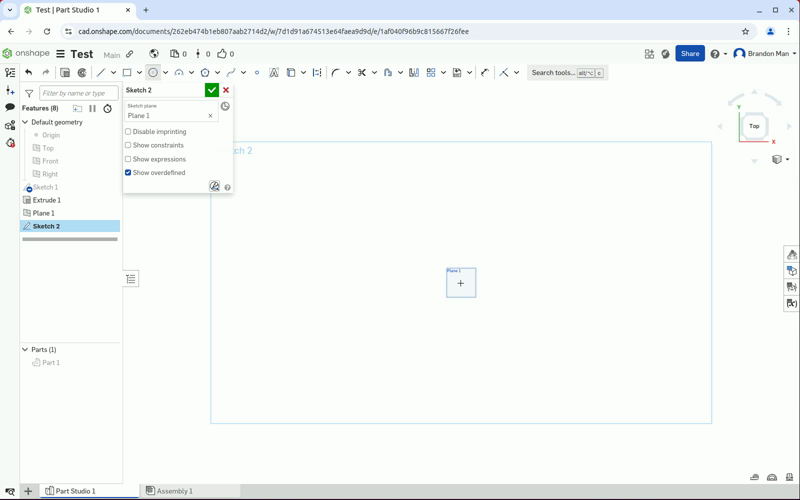
click(460, 282)
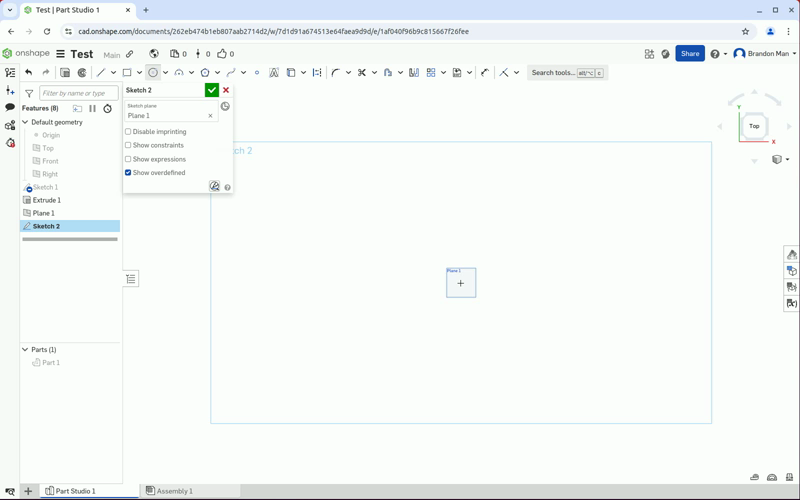
key_up(shift)
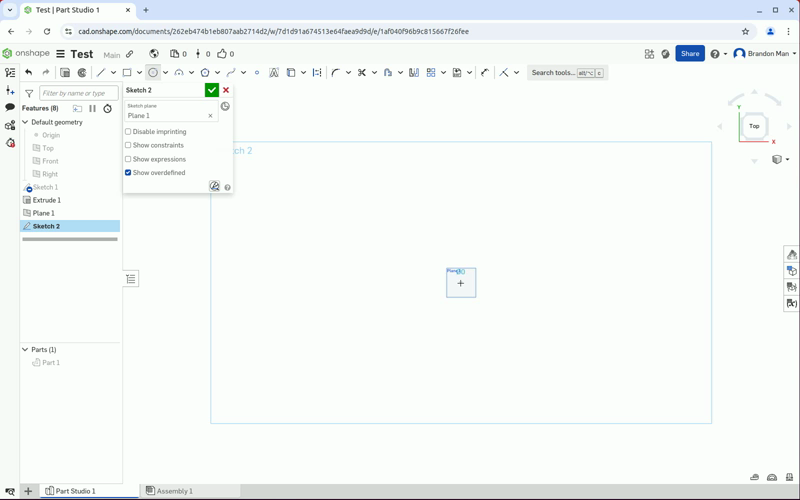
mouse_move(511, 282)
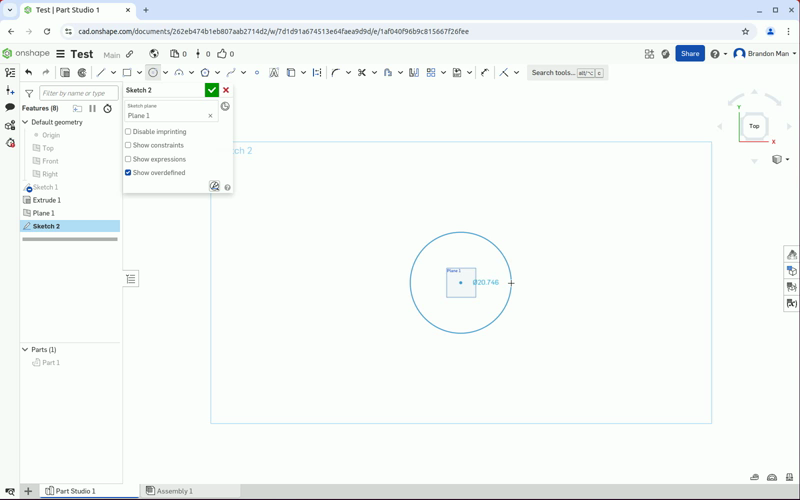
click(511, 282)
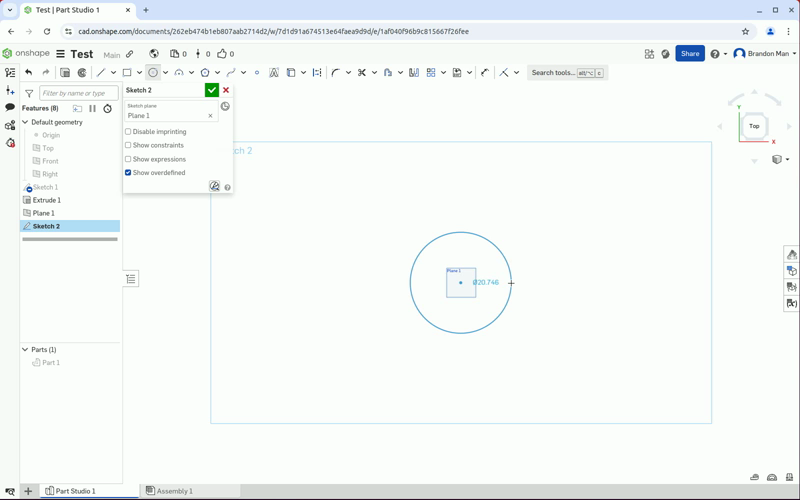
key(esc)
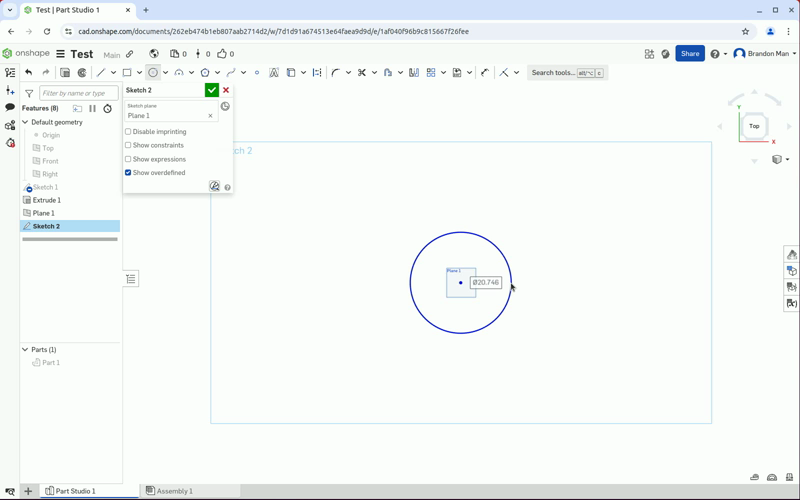
mouse_move(454, 247)
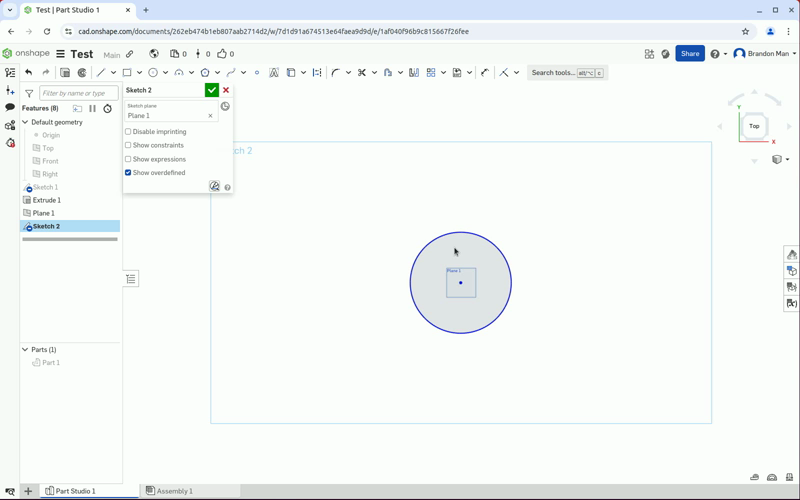
click(454, 247)
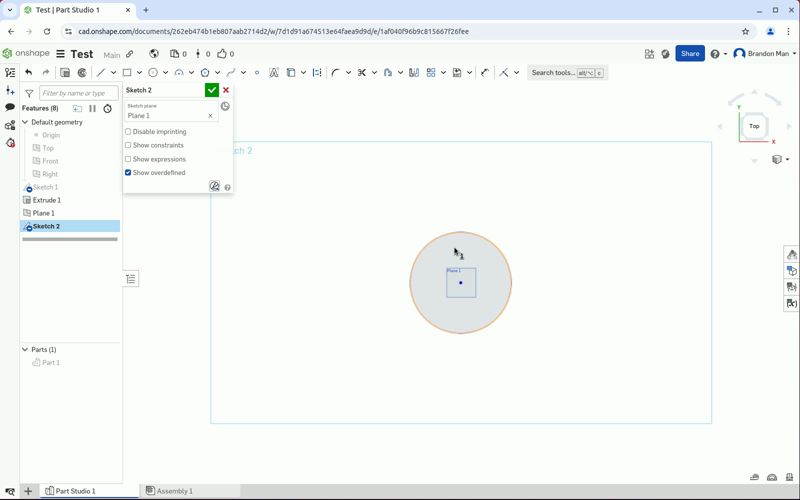
mouse_move(73, 352)
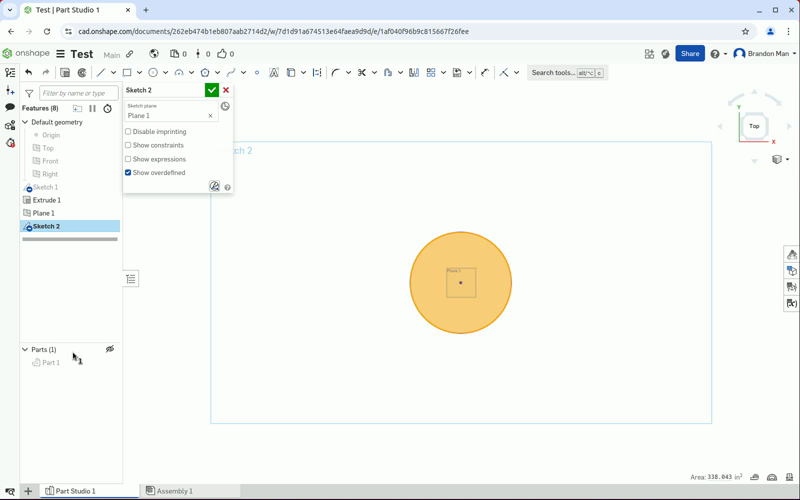
key(shift+y)
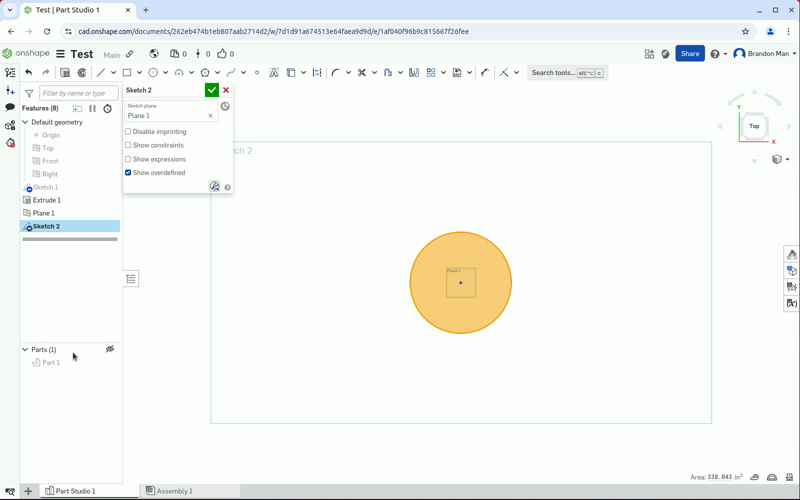
key(shift+e)
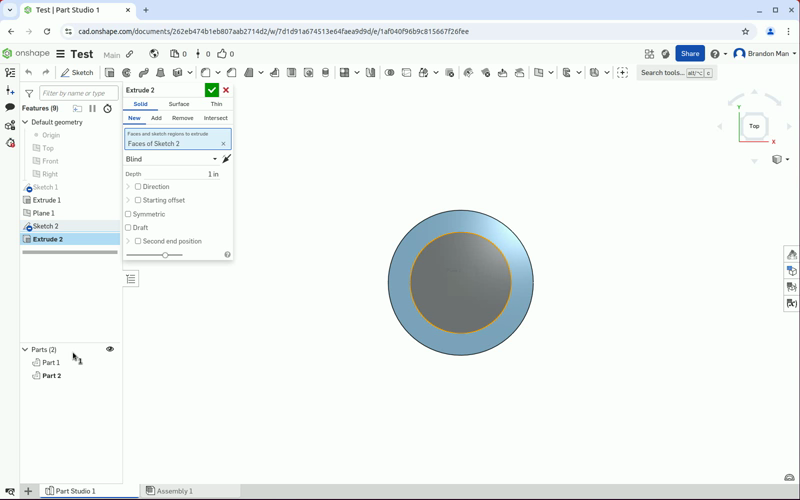
mouse_move(143, 106)
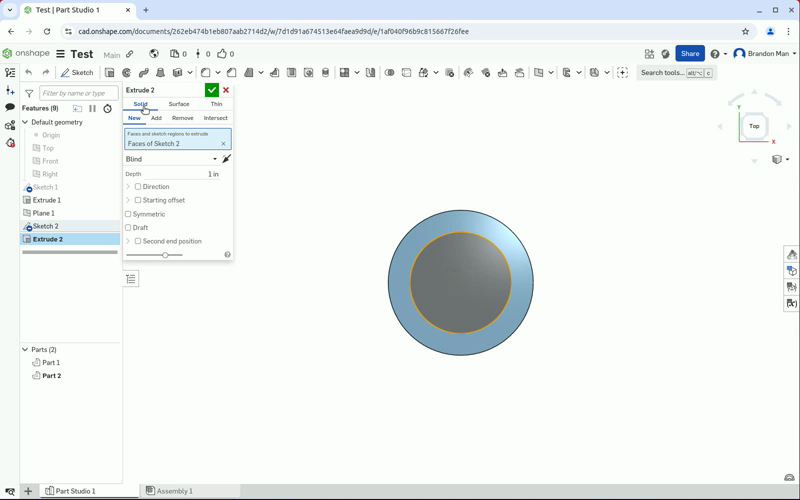
click(143, 106)
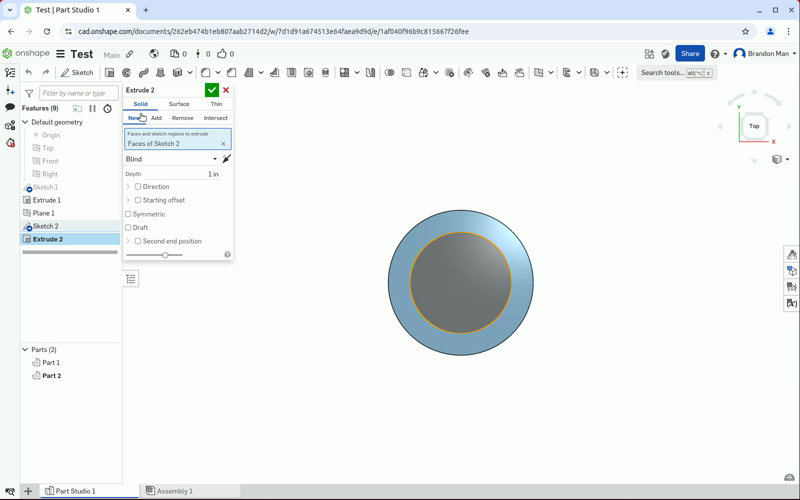
mouse_move(137, 120)
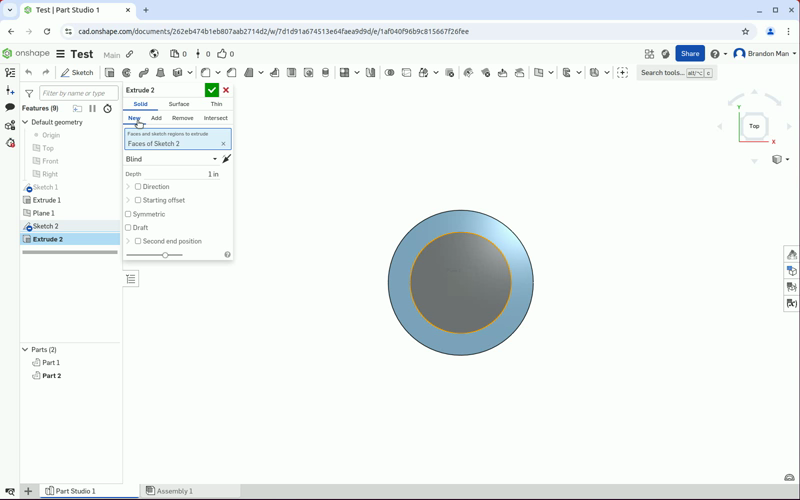
click(137, 120)
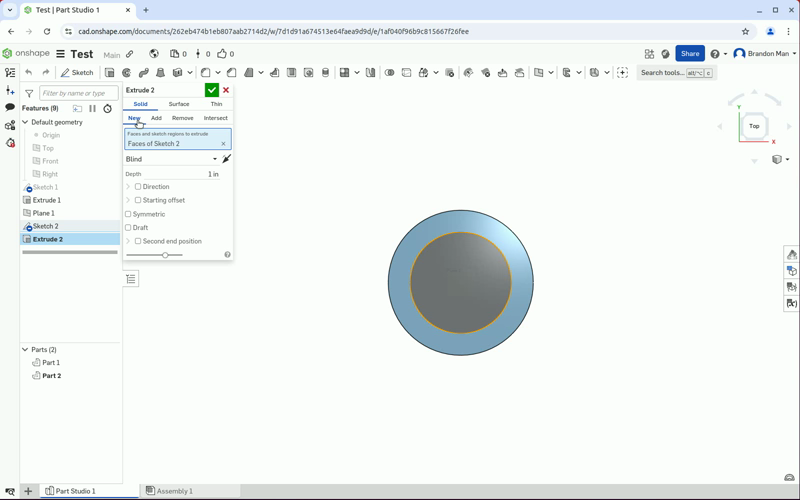
key(tab, 4)
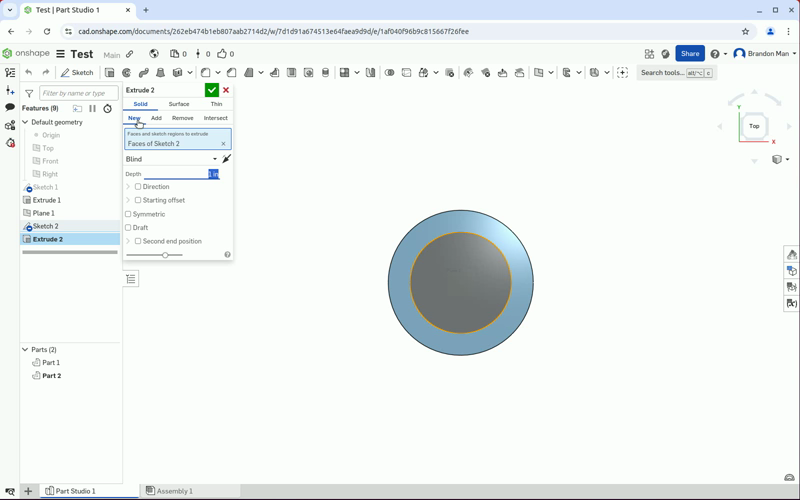
text(11.554)
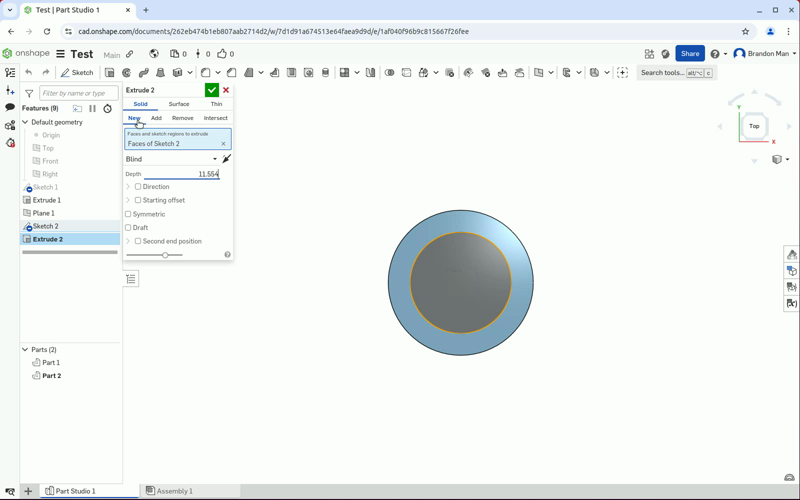
key(enter)
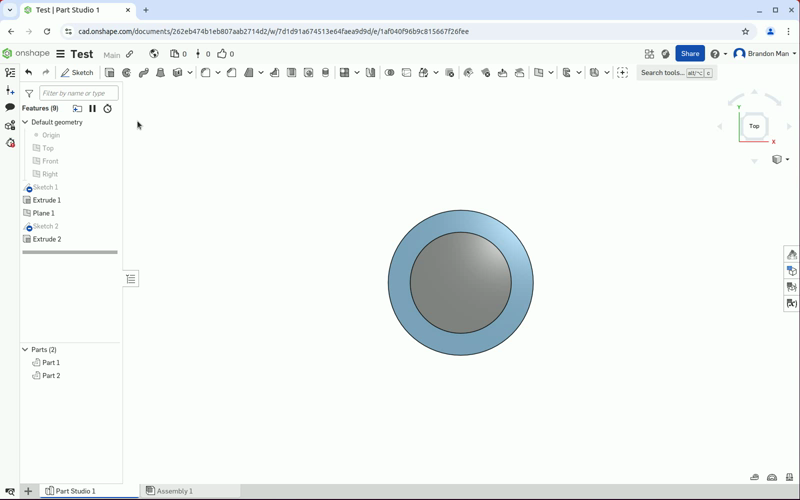
key(shift+h)
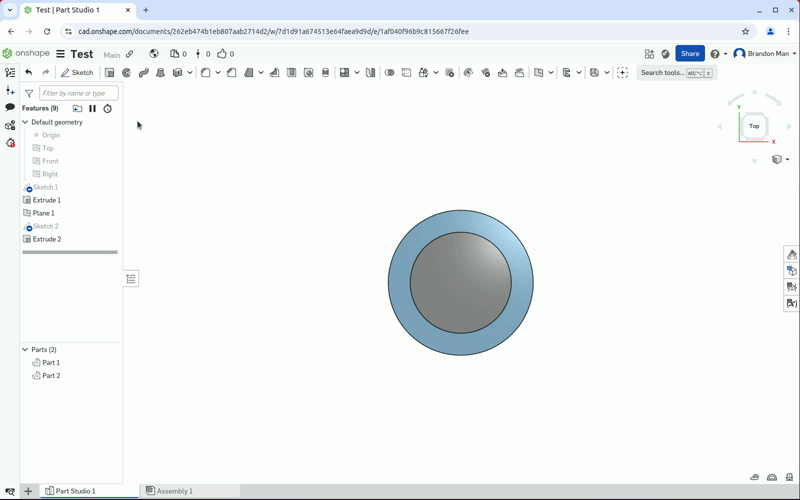
key(shift+h)
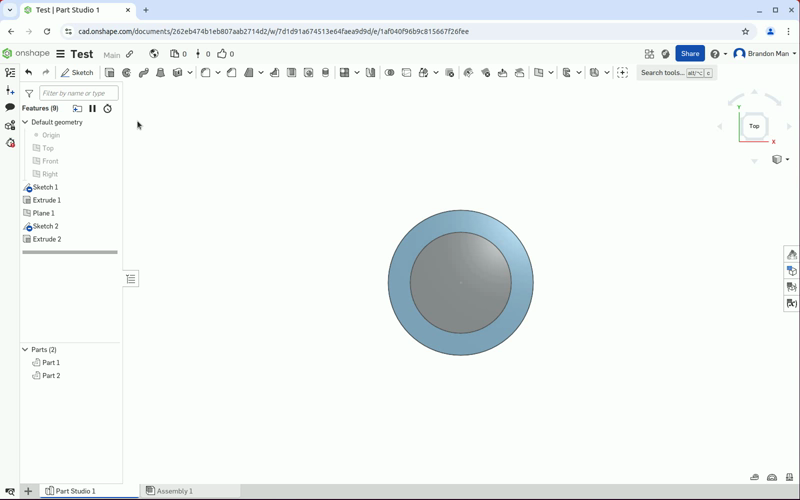
key(shift+7)
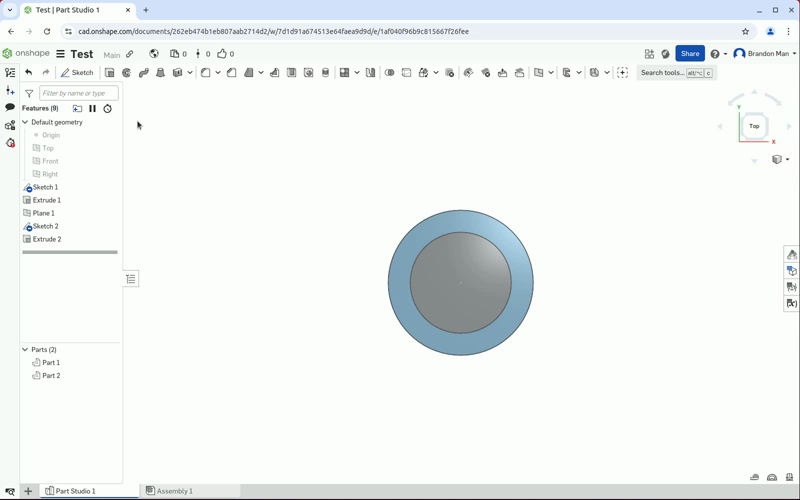
key(up, 3)
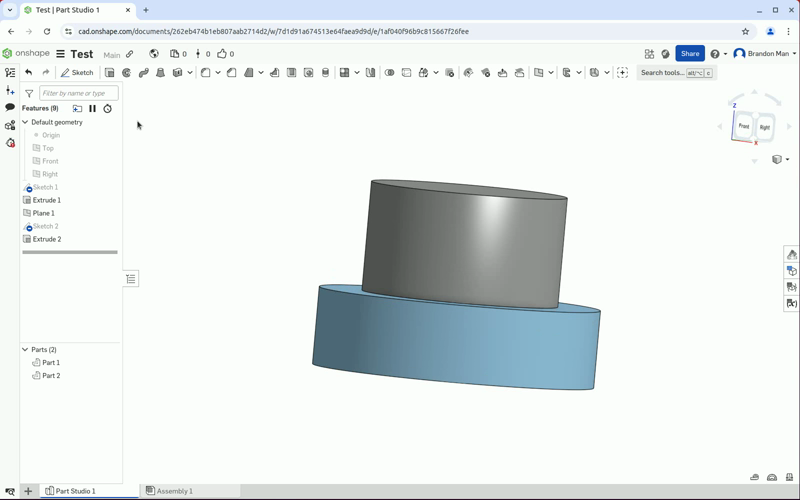
key(left, 3)
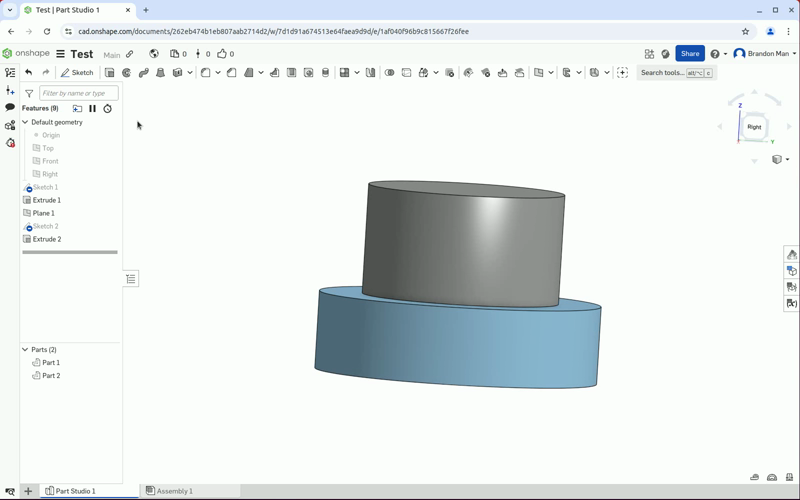
key(right, 3)
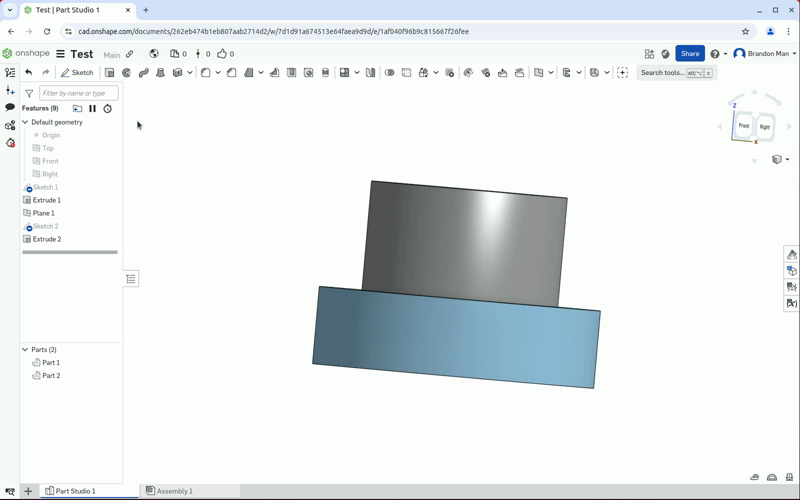
key(down, 3)
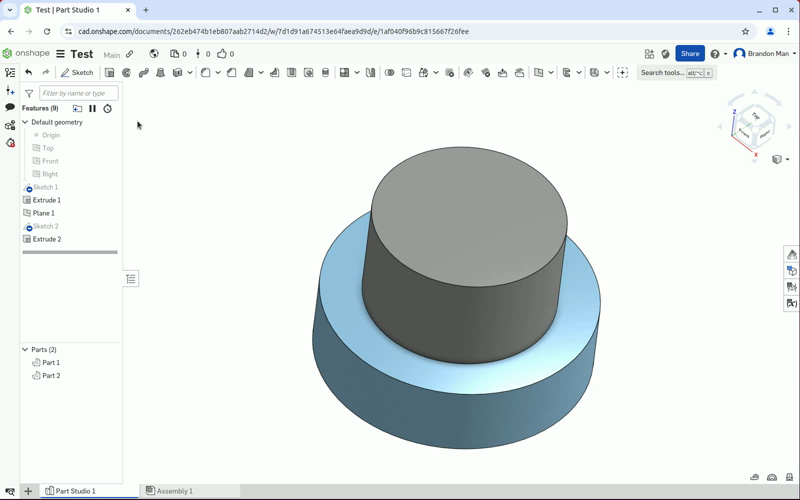
mouse_move(73, 189)
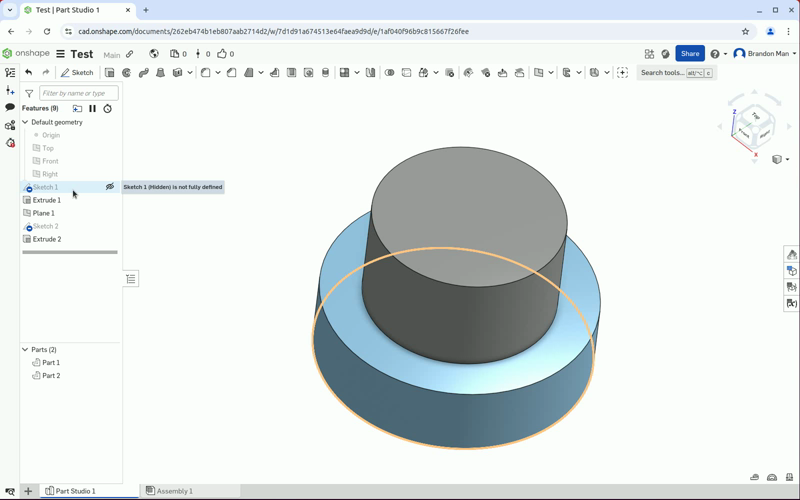
click(73, 189)